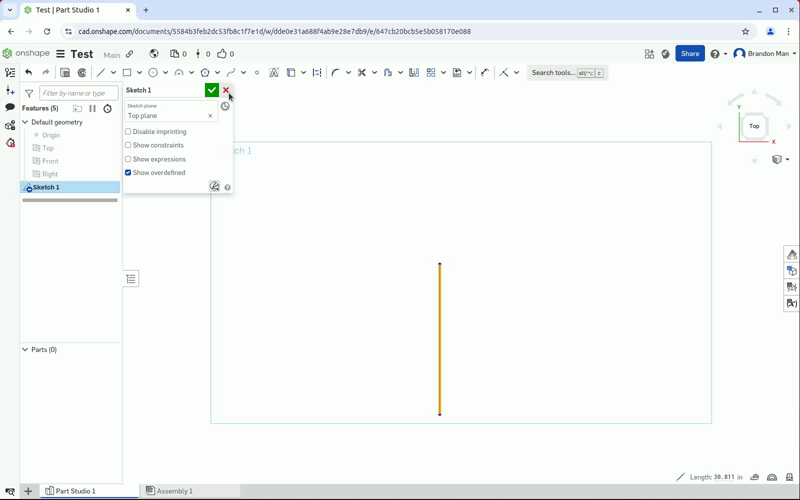
key(shift+h)
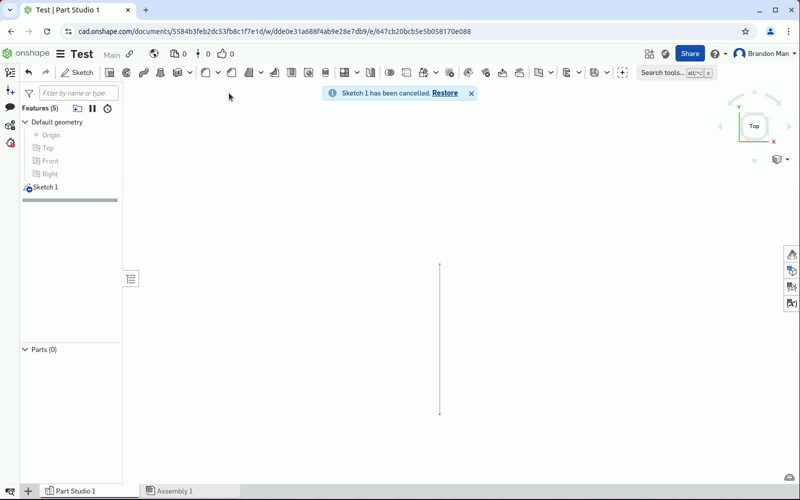
key(shift+s)
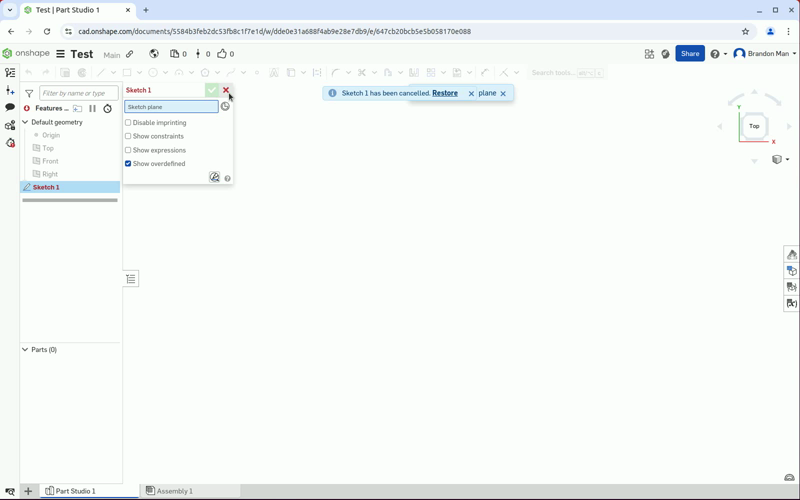
mouse_move(73, 150)
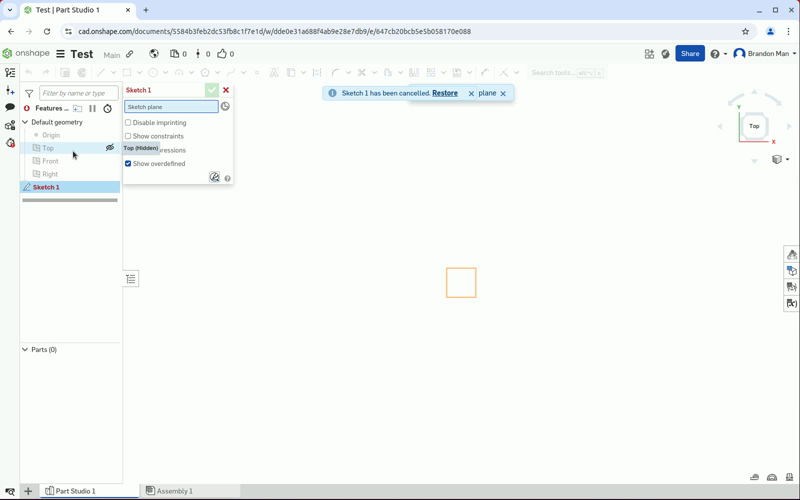
click(73, 150)
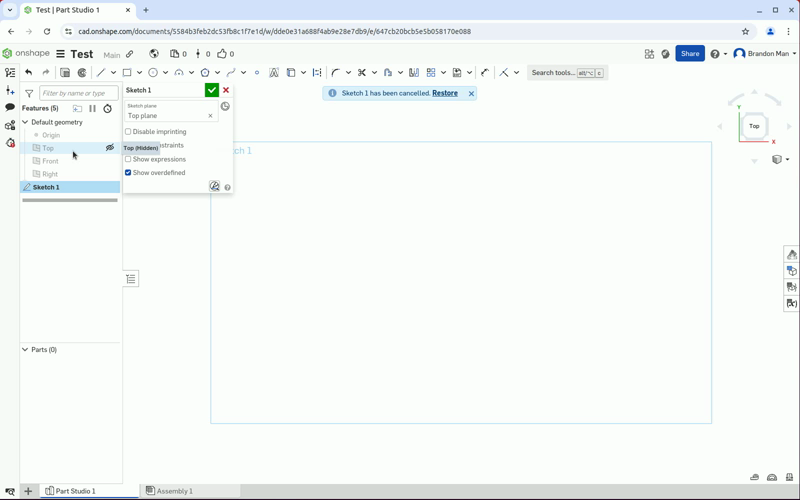
mouse_move(73, 352)
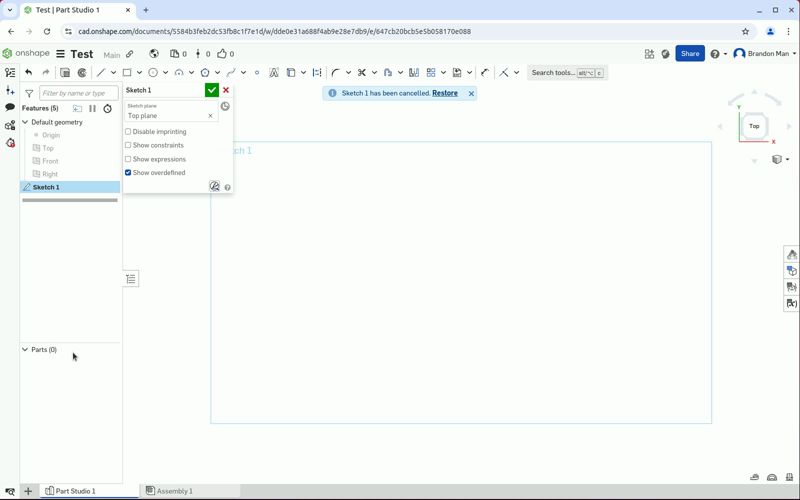
key(y)
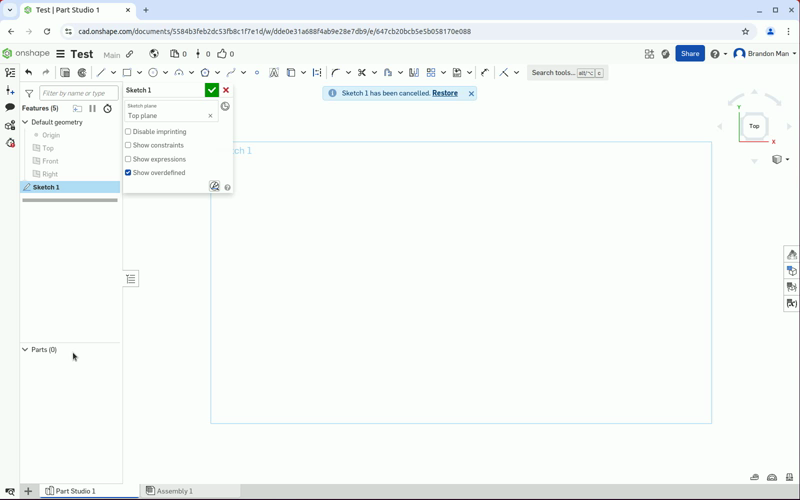
key(c)
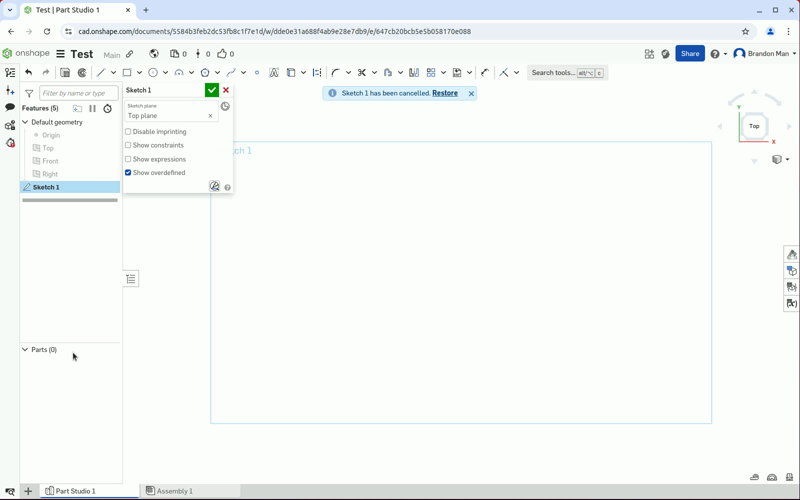
key_down(shift)
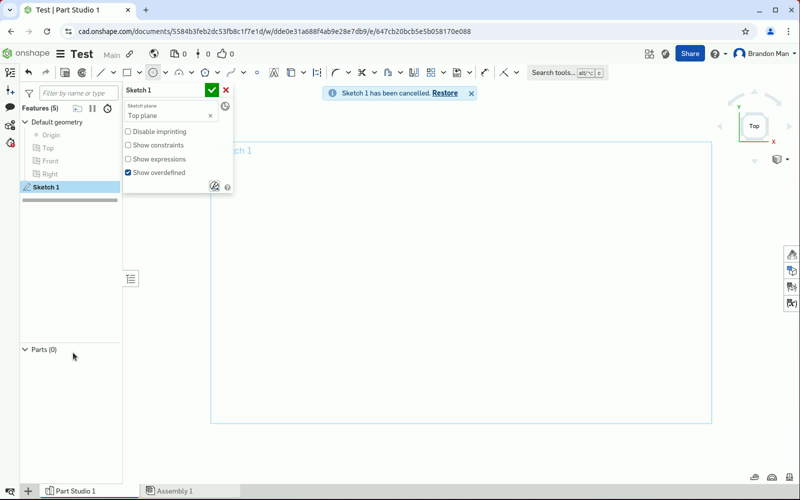
mouse_move(461, 282)
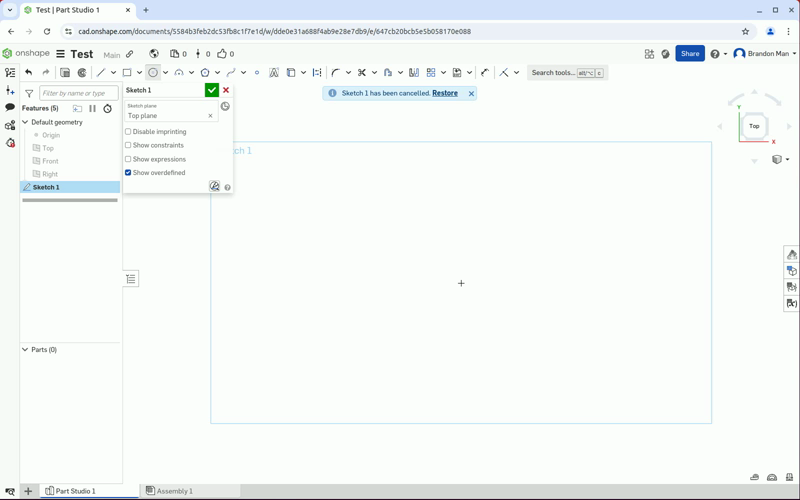
click(461, 282)
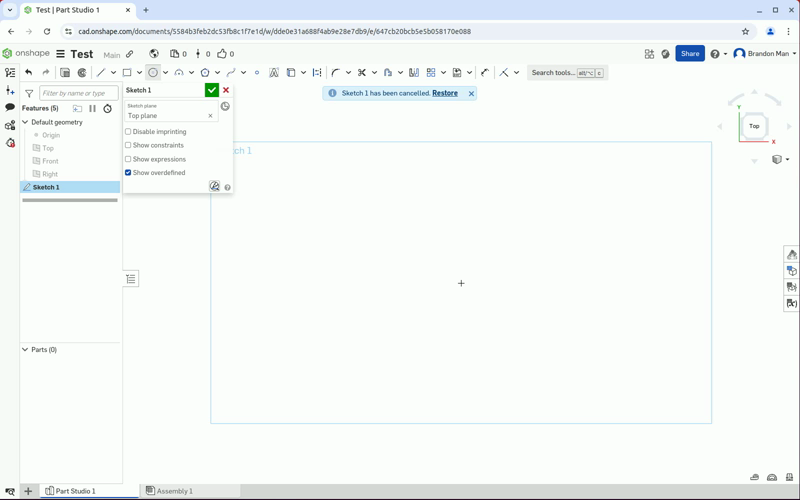
key_up(shift)
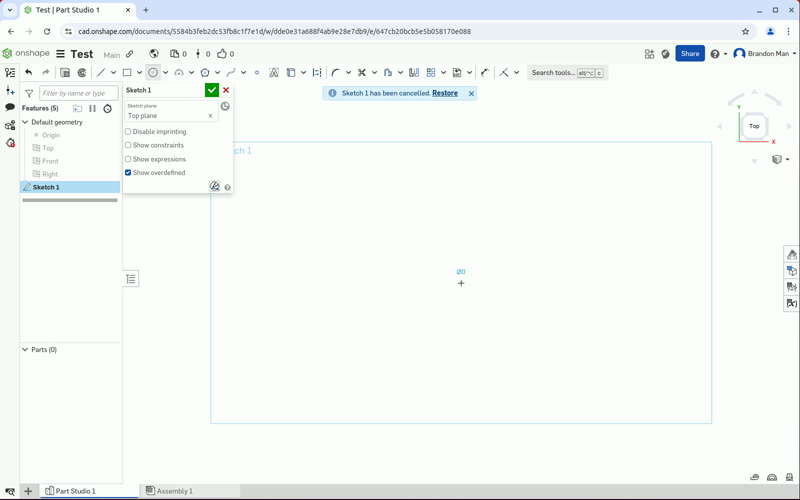
mouse_move(574, 282)
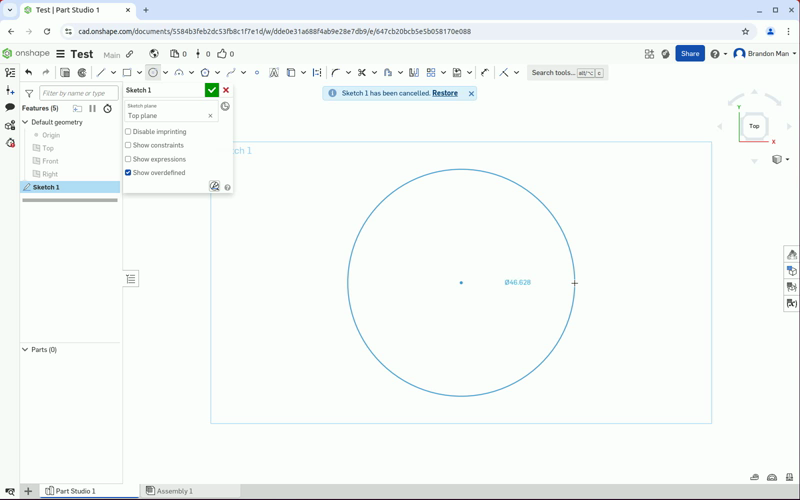
click(574, 282)
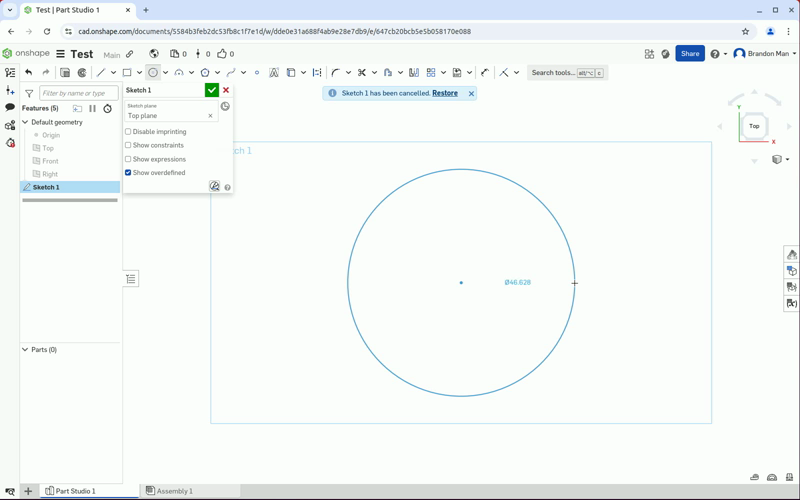
key(esc)
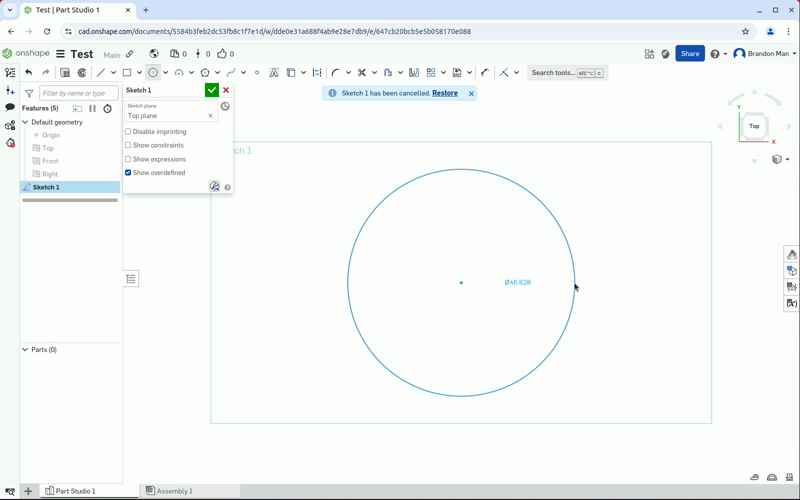
mouse_move(391, 238)
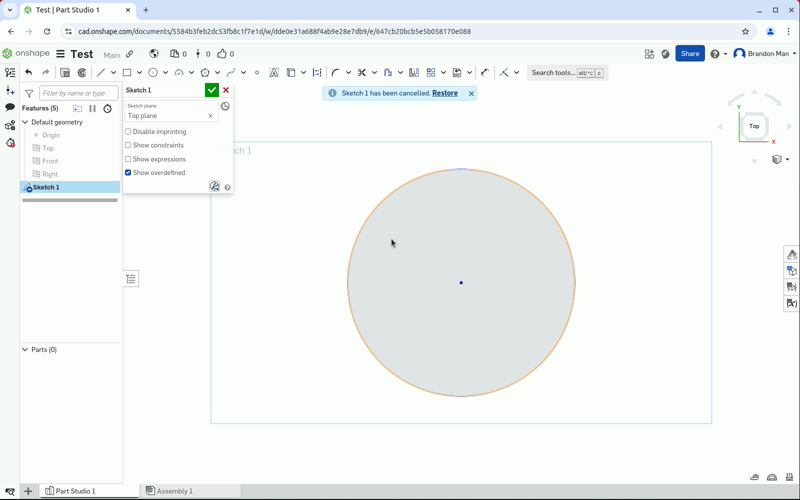
click(391, 238)
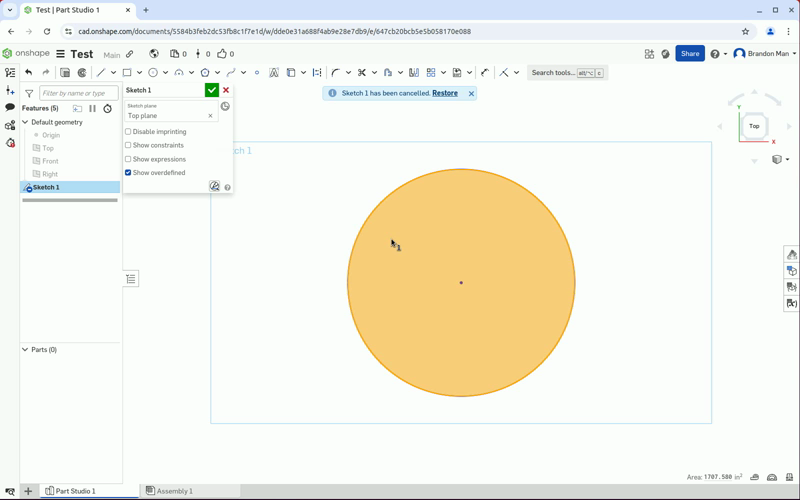
mouse_move(73, 352)
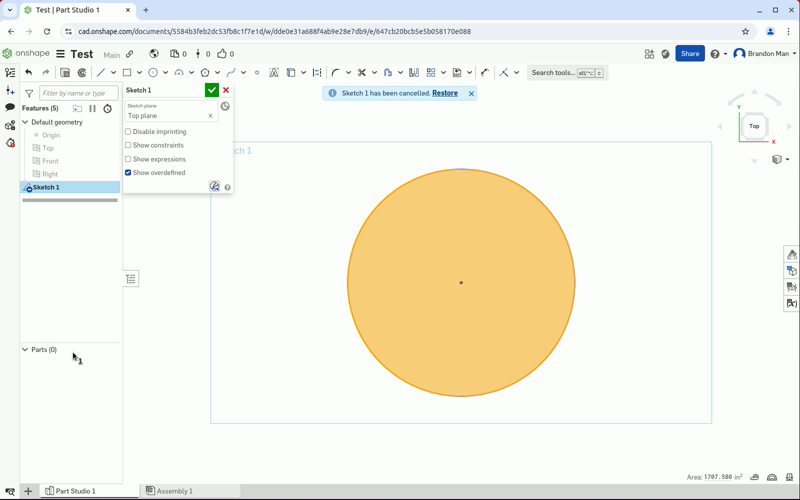
key(shift+y)
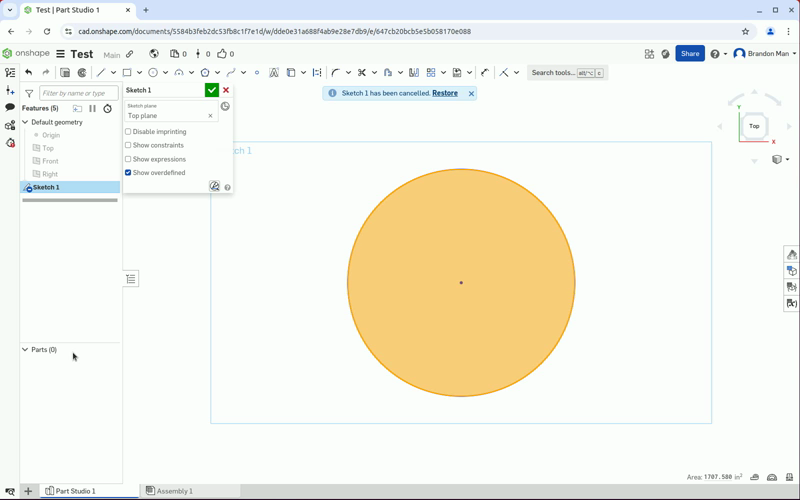
key(shift+e)
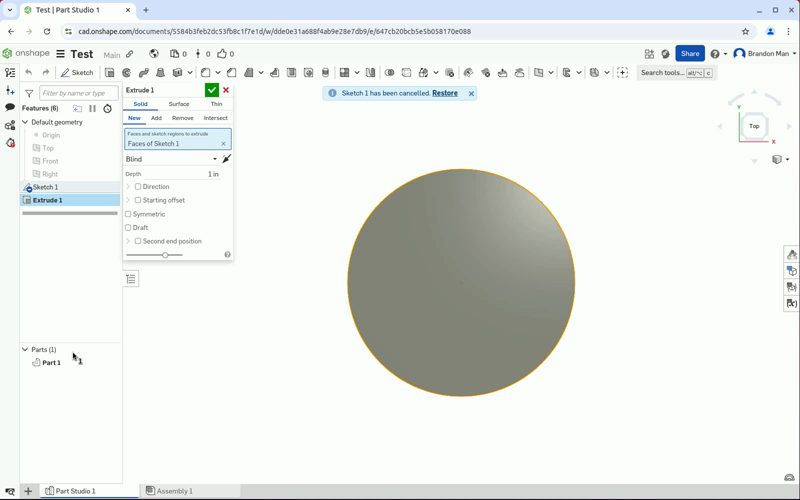
mouse_move(143, 106)
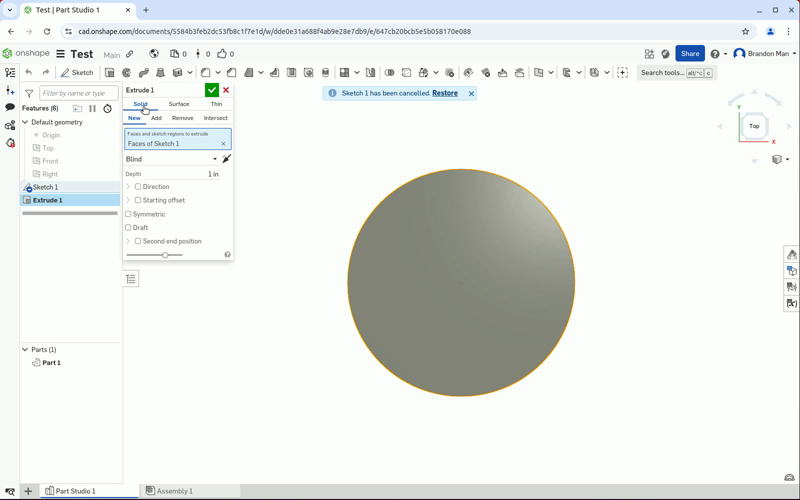
click(143, 106)
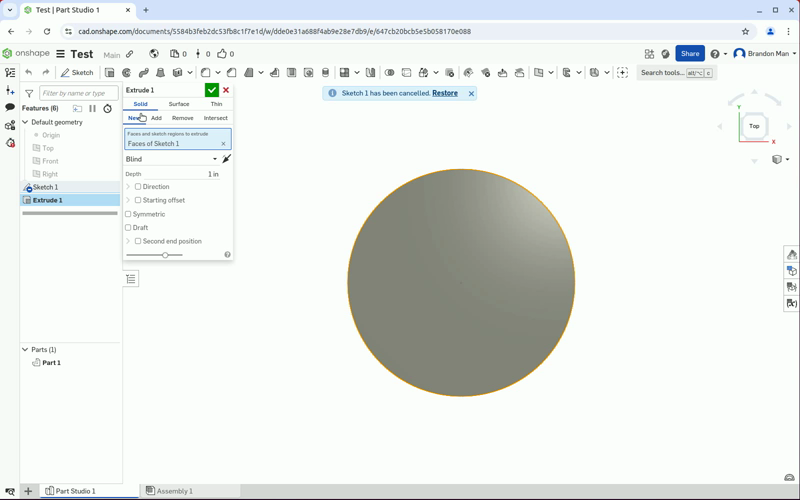
mouse_move(137, 120)
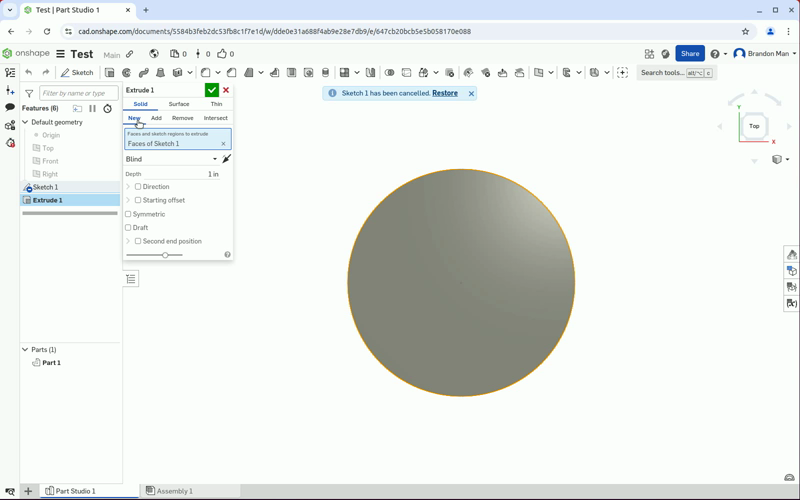
click(137, 120)
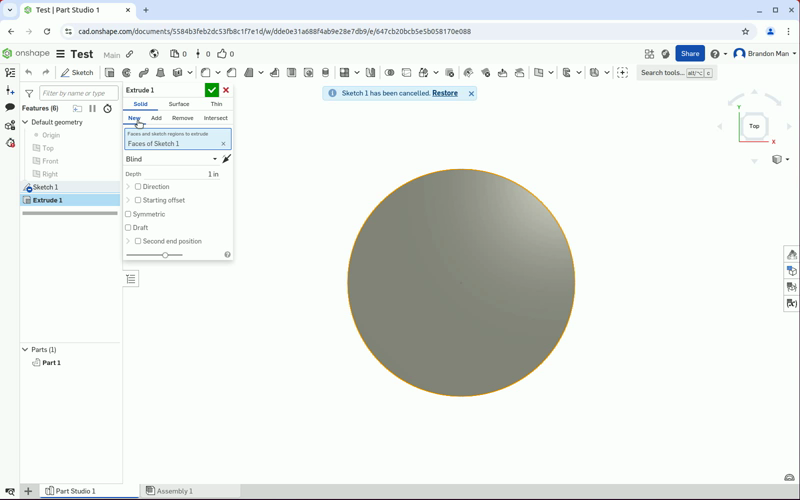
key(tab, 4)
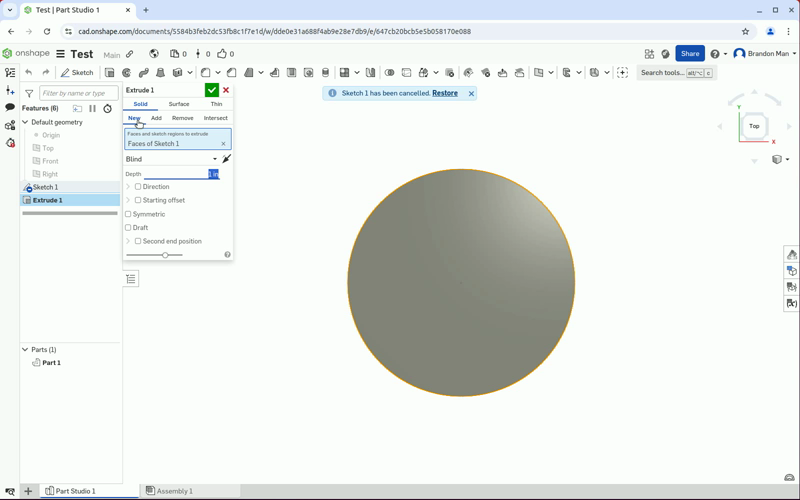
text(10.591)
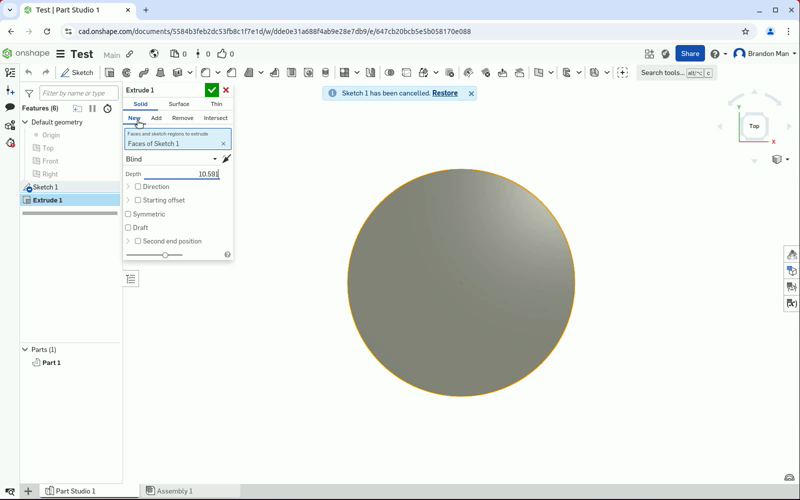
key(enter)
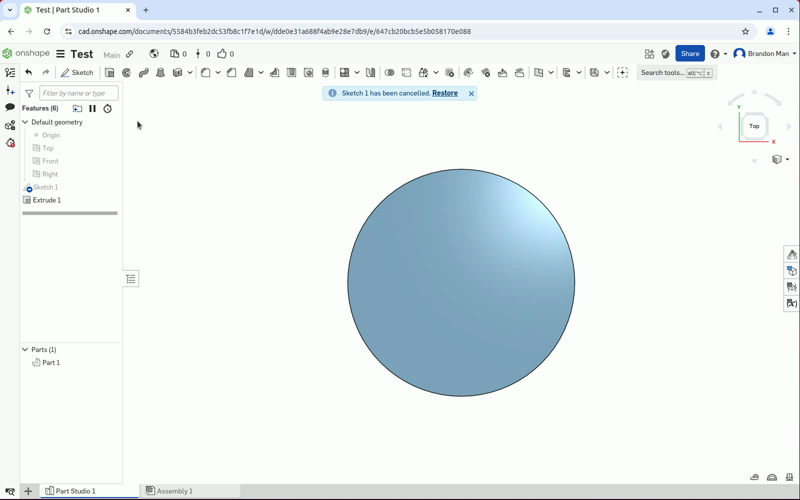
key(shift+h)
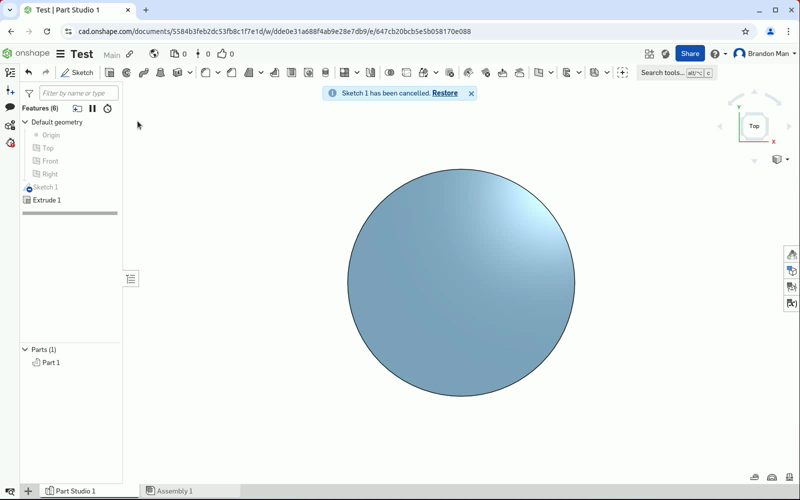
key(shift+h)
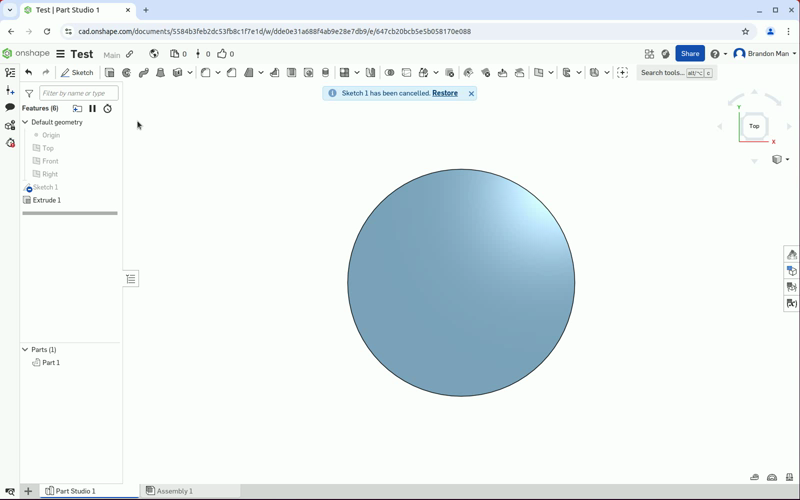
mouse_move(73, 189)
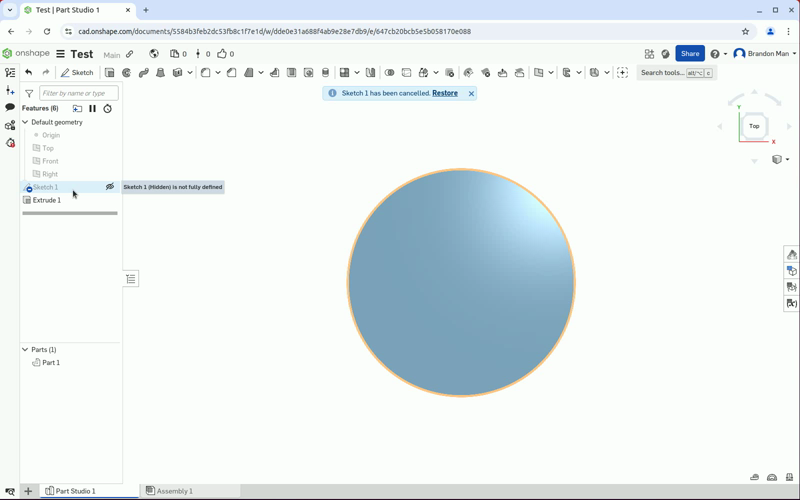
click(73, 189)
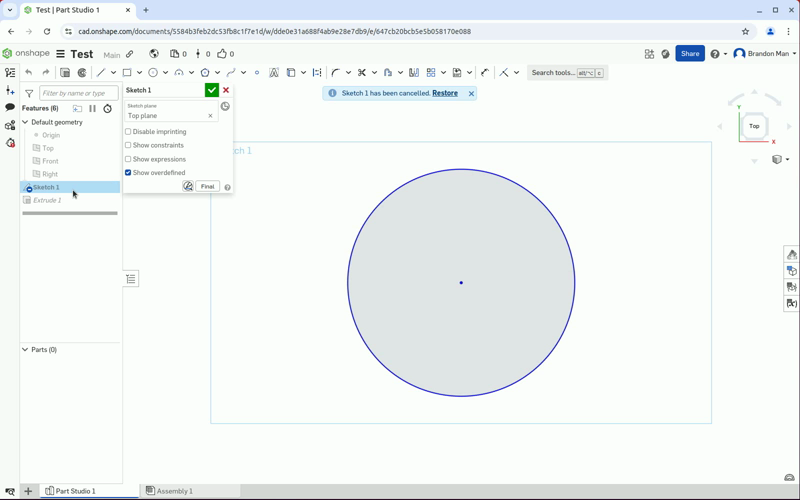
mouse_move(229, 92)
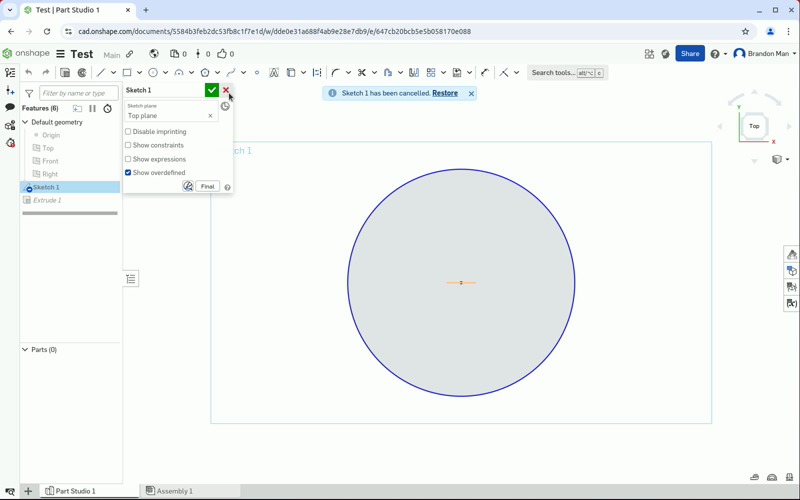
click(229, 92)
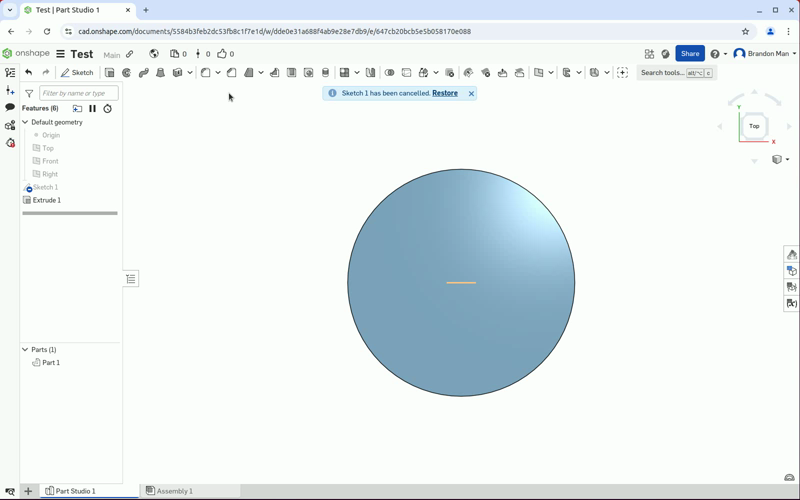
mouse_move(541, 75)
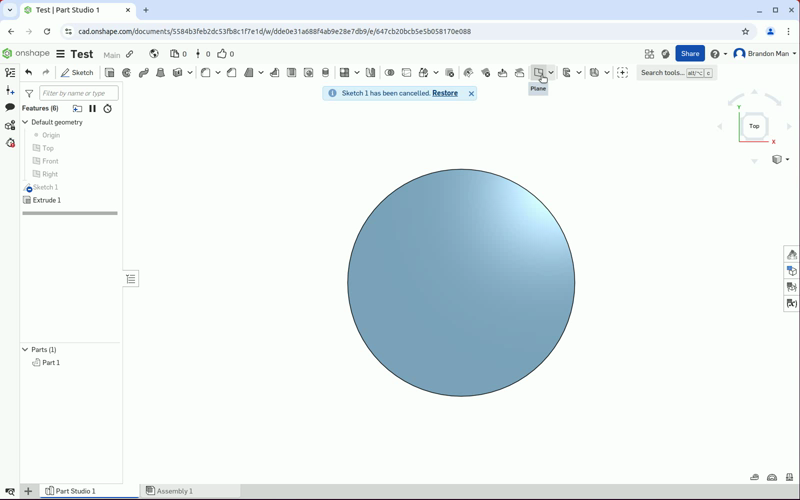
click(541, 75)
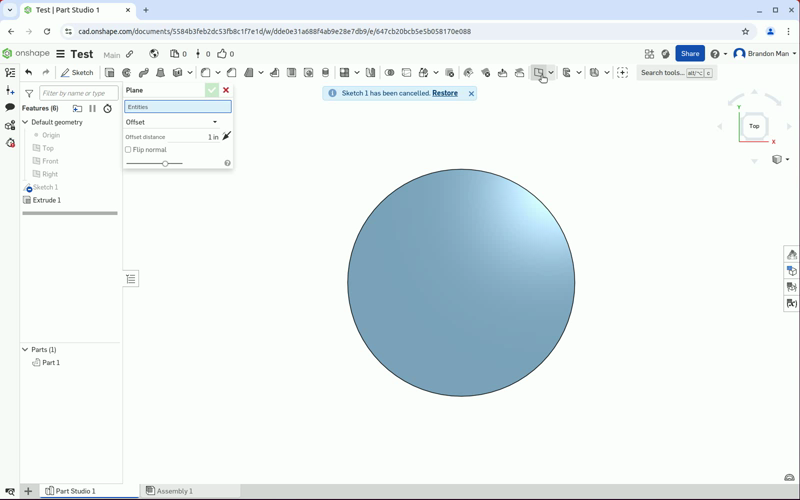
mouse_move(73, 150)
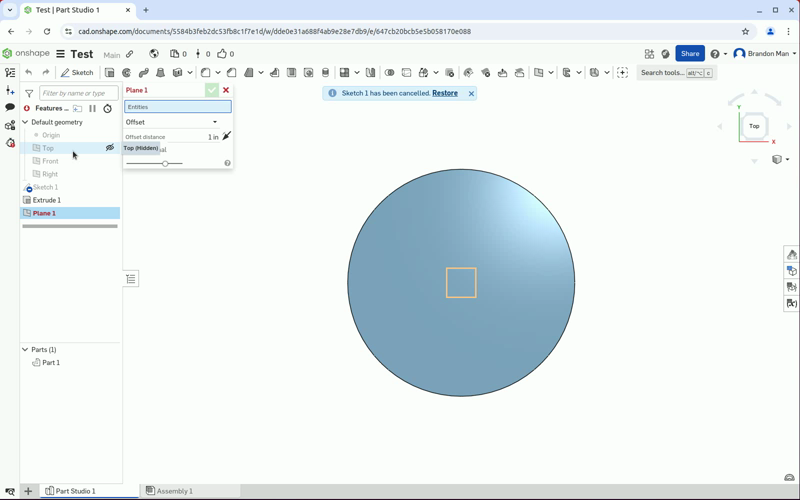
click(73, 150)
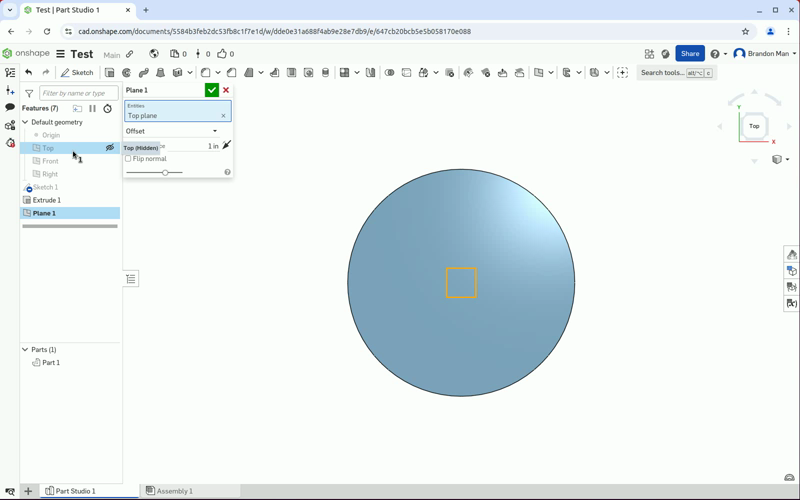
key(tab, 2)
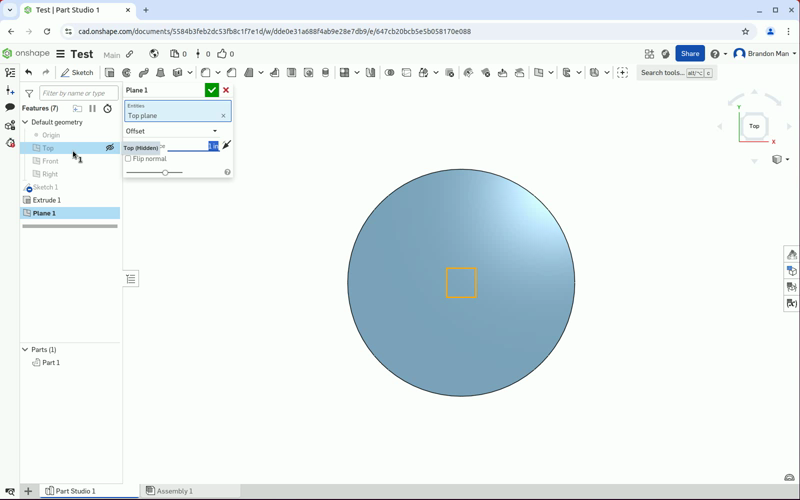
text(10.599)
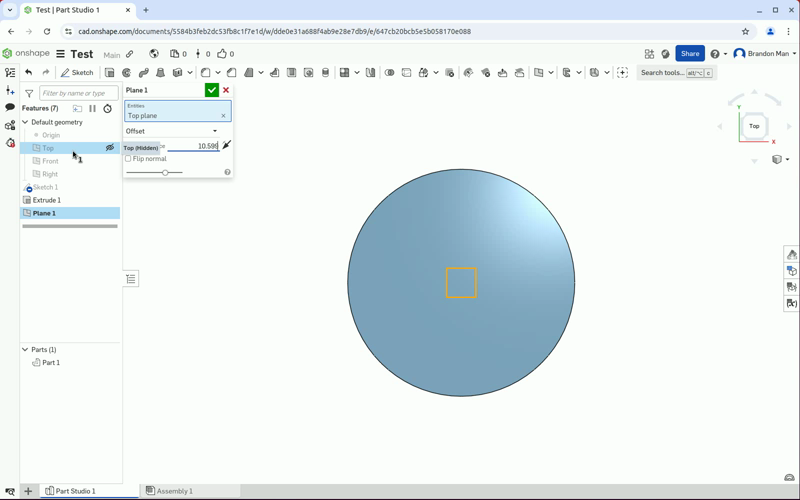
key(enter, 2)
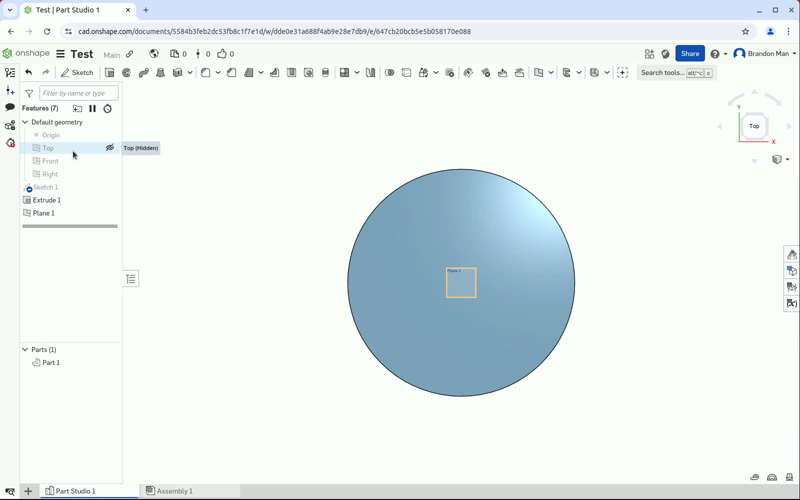
key(shift+s)
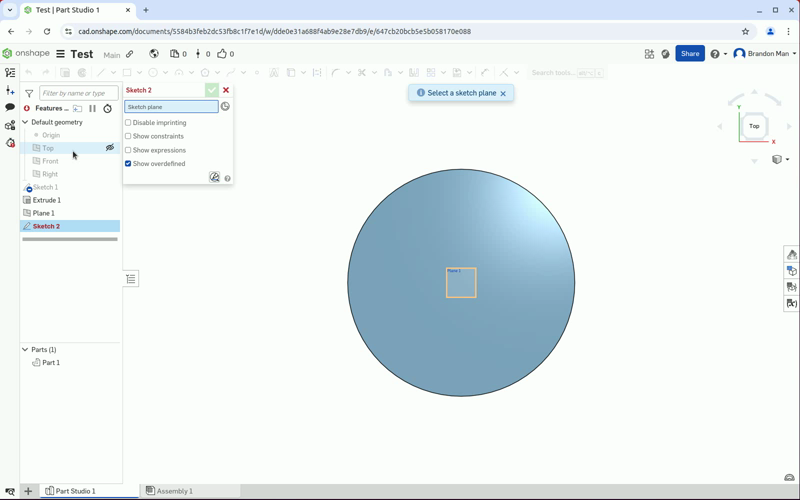
mouse_move(73, 215)
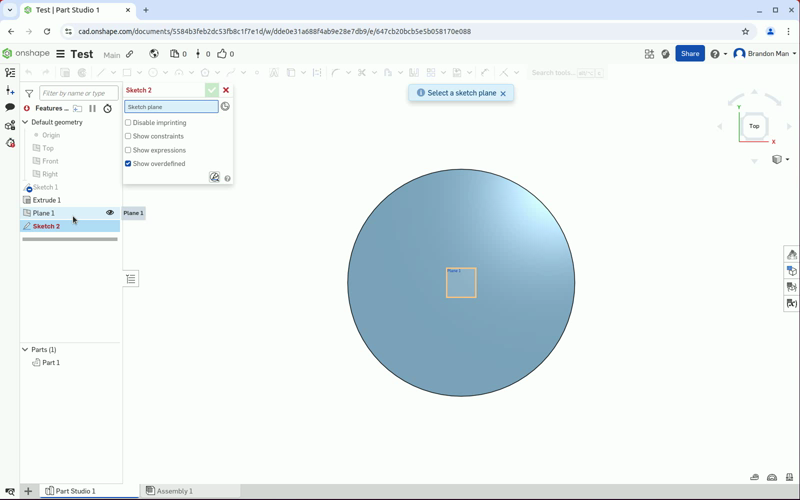
click(73, 215)
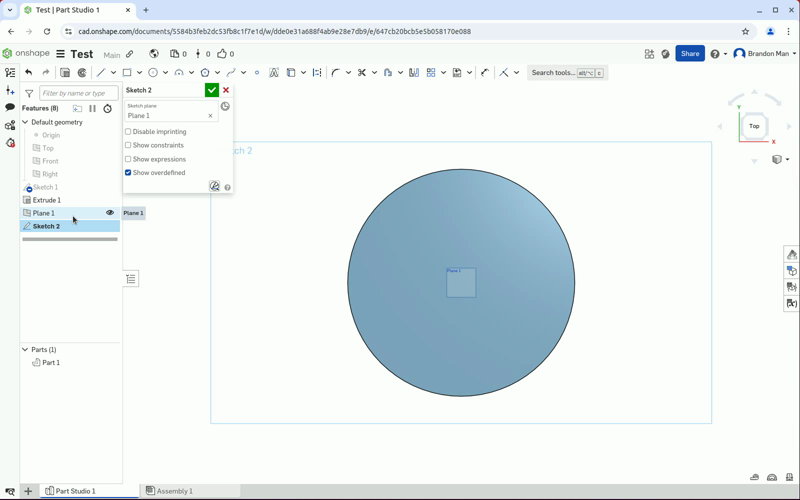
mouse_move(73, 352)
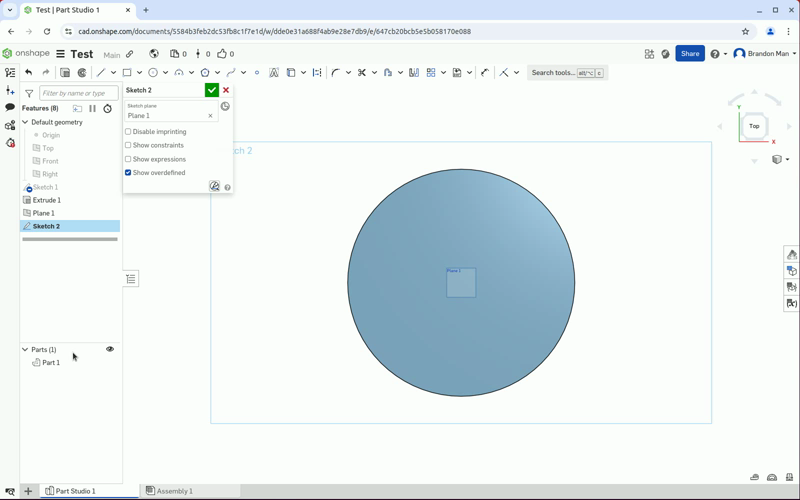
key(y)
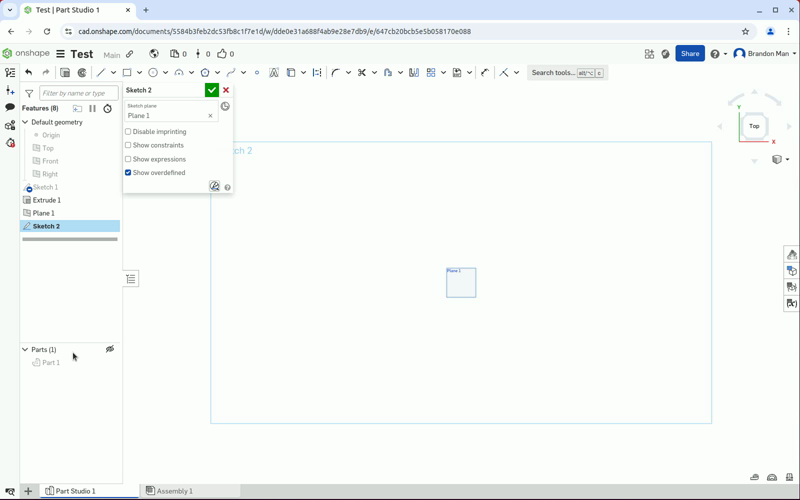
key(c)
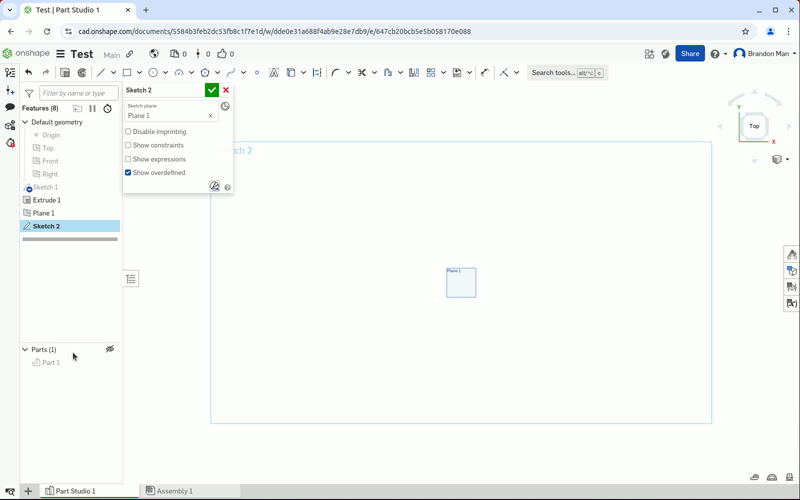
key_down(shift)
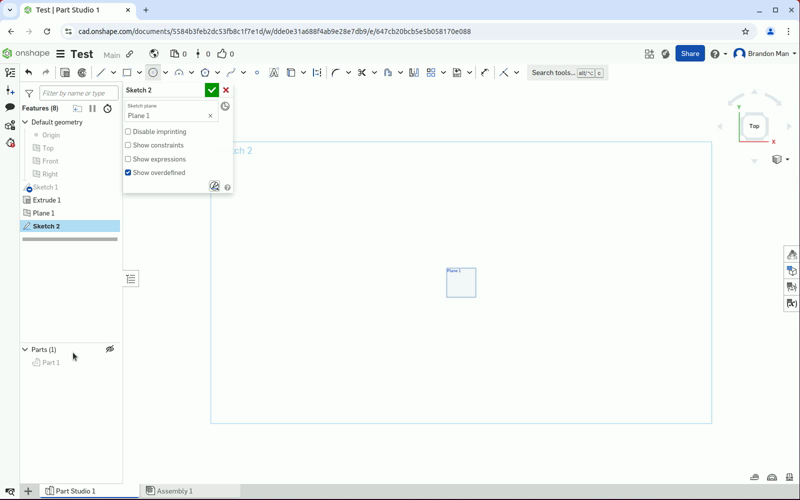
mouse_move(461, 282)
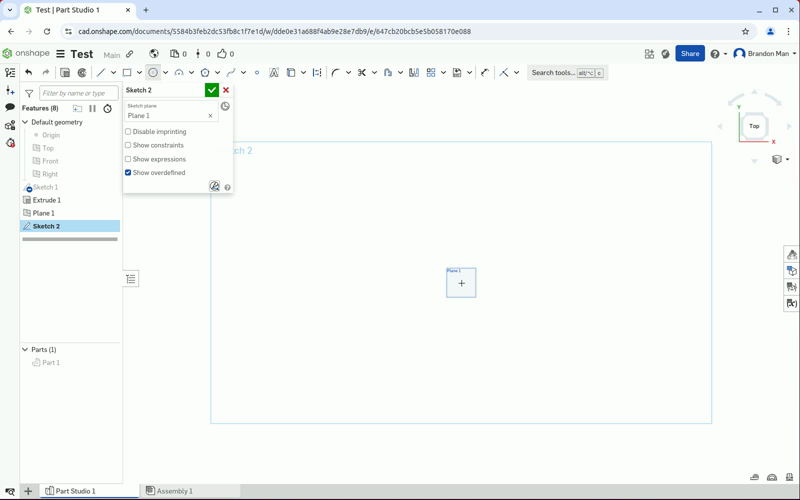
click(461, 282)
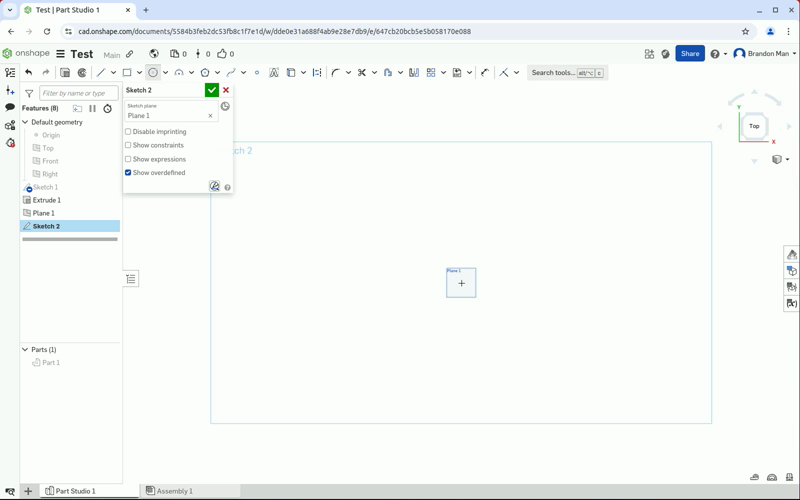
key_up(shift)
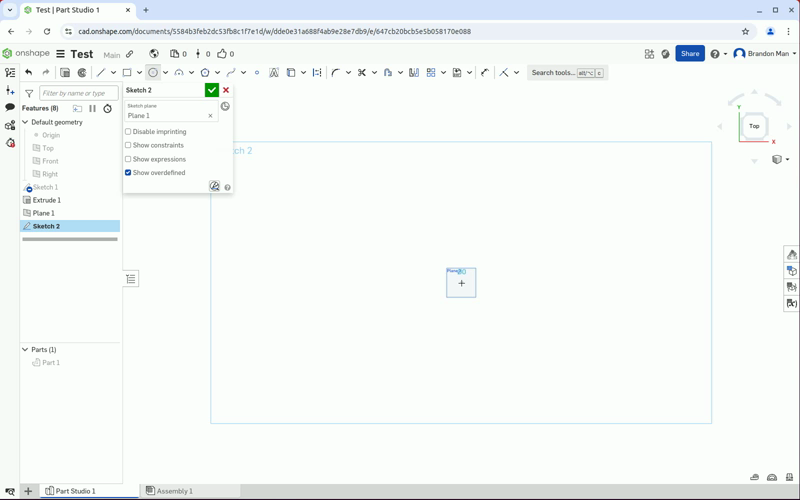
mouse_move(543, 282)
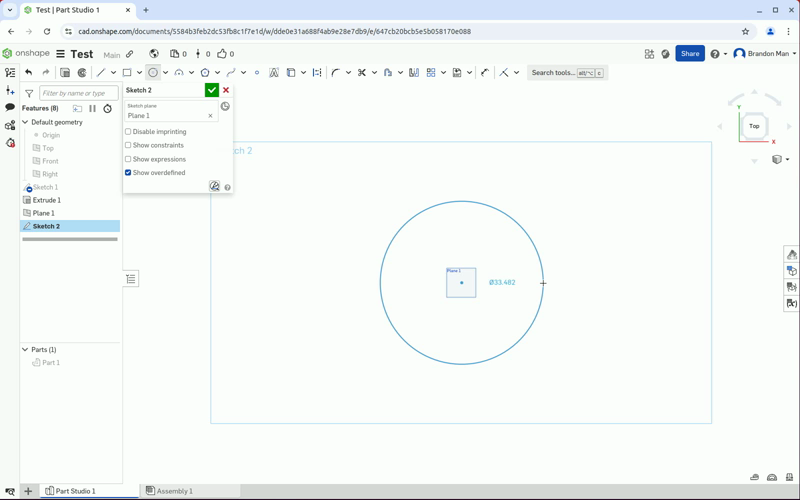
click(543, 282)
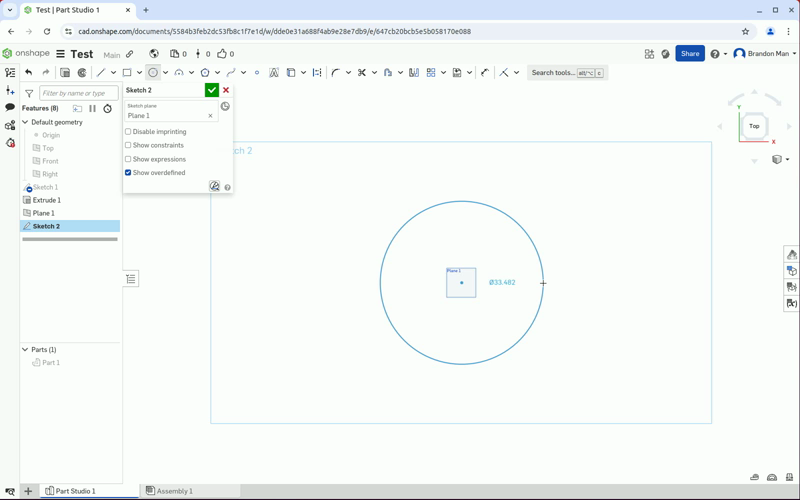
key(esc)
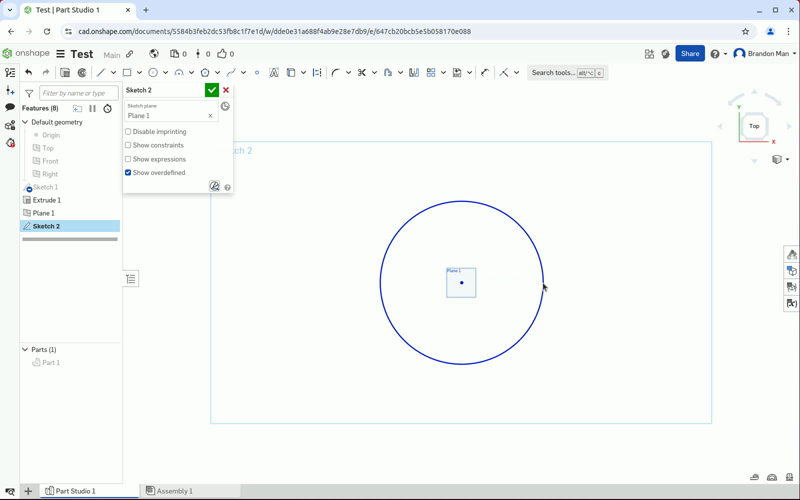
mouse_move(492, 275)
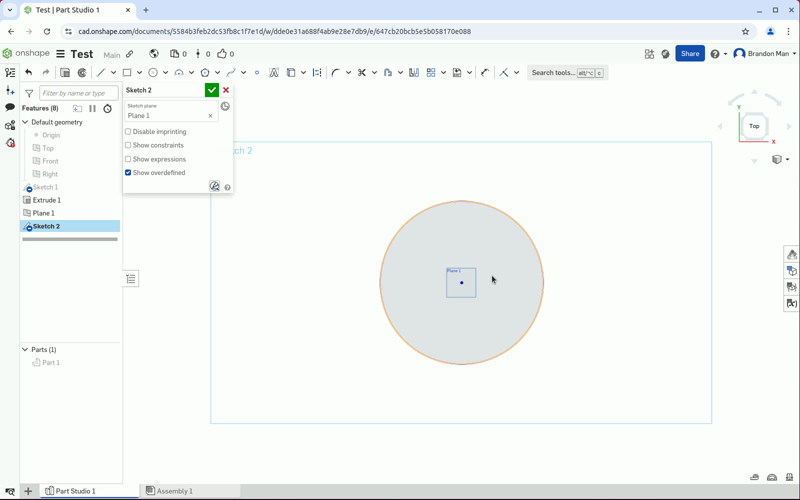
click(492, 275)
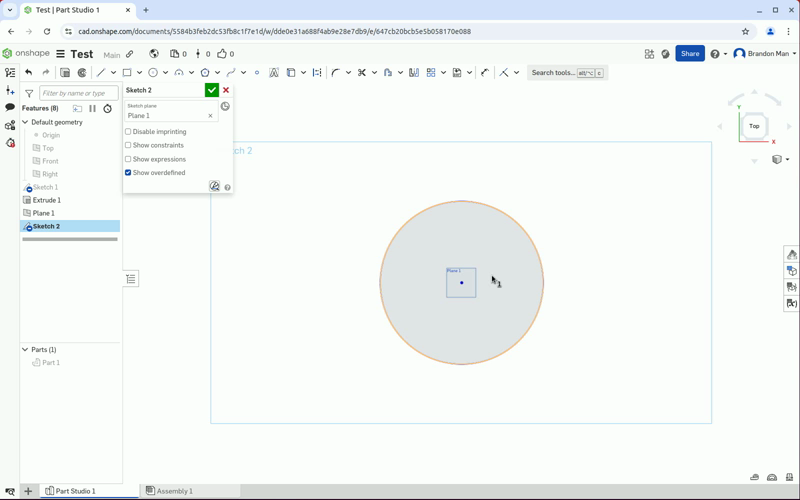
mouse_move(73, 352)
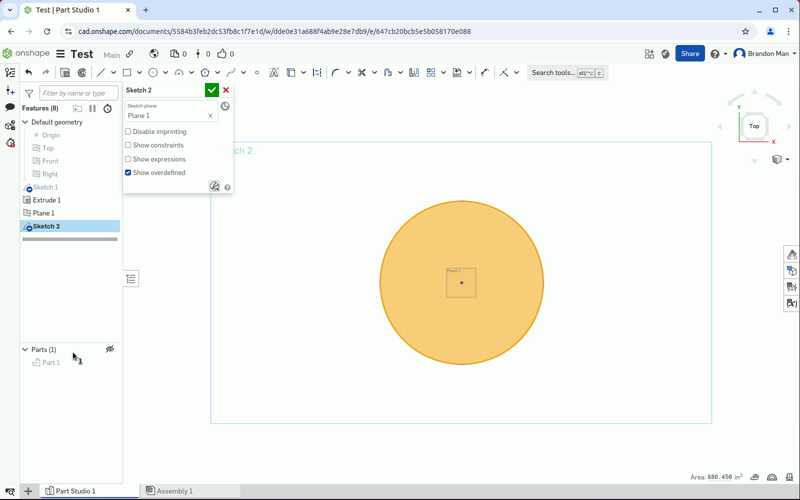
key(shift+y)
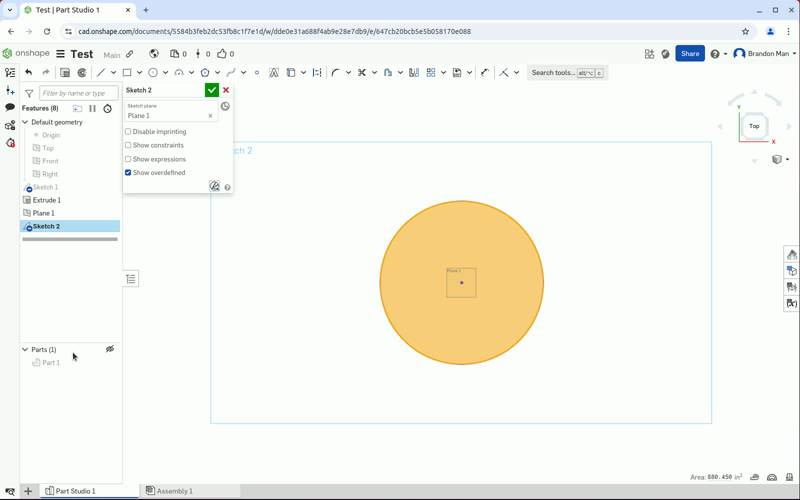
key(shift+e)
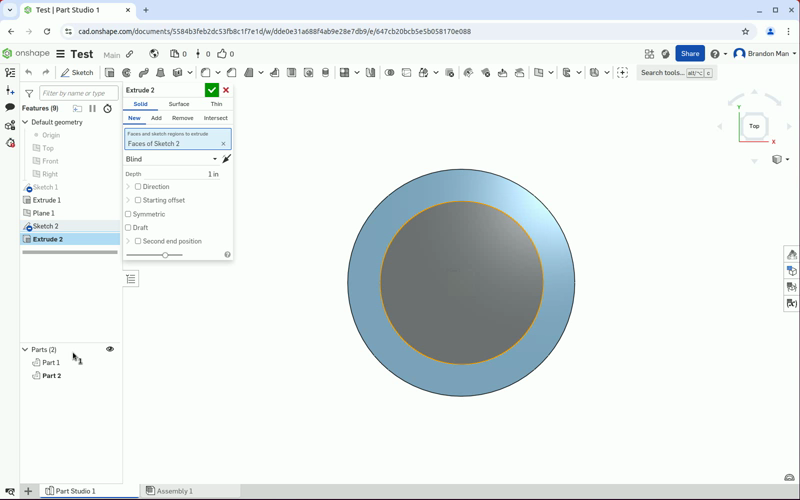
mouse_move(143, 106)
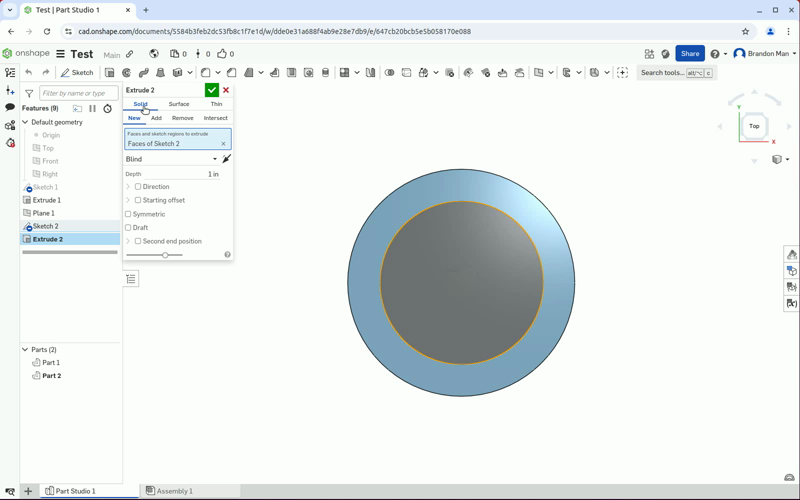
click(143, 106)
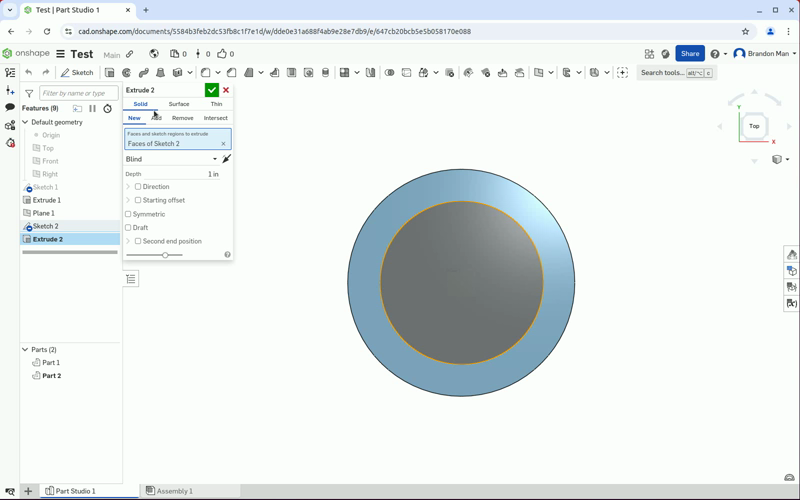
mouse_move(186, 120)
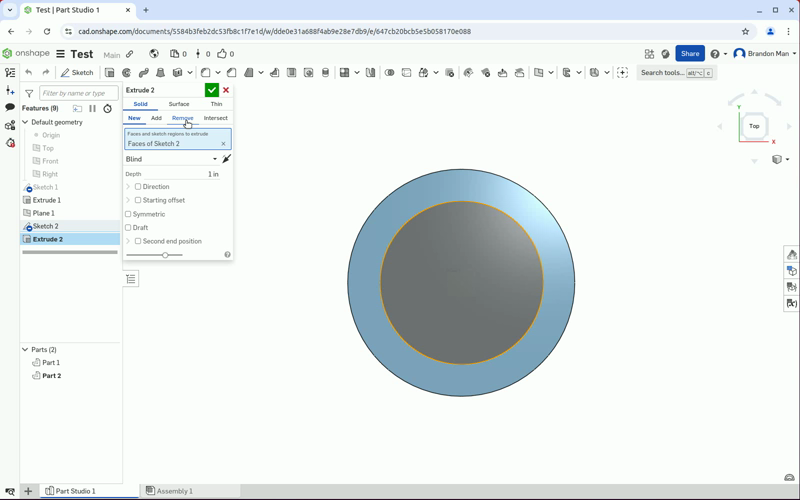
click(186, 120)
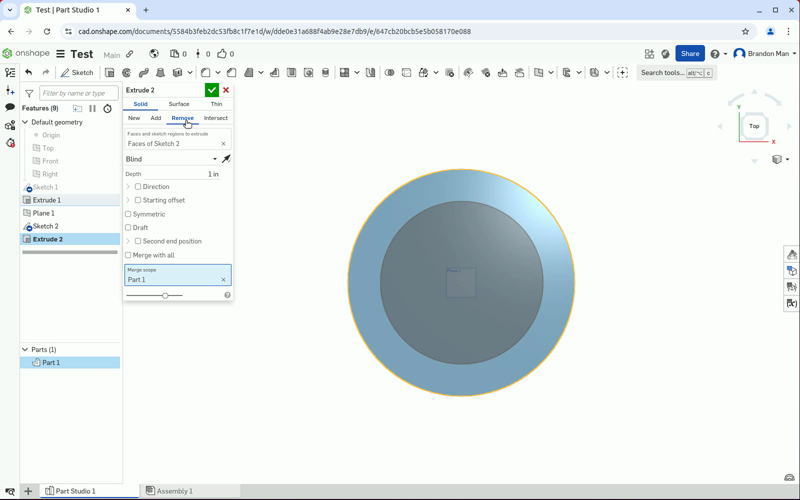
key(tab, 4)
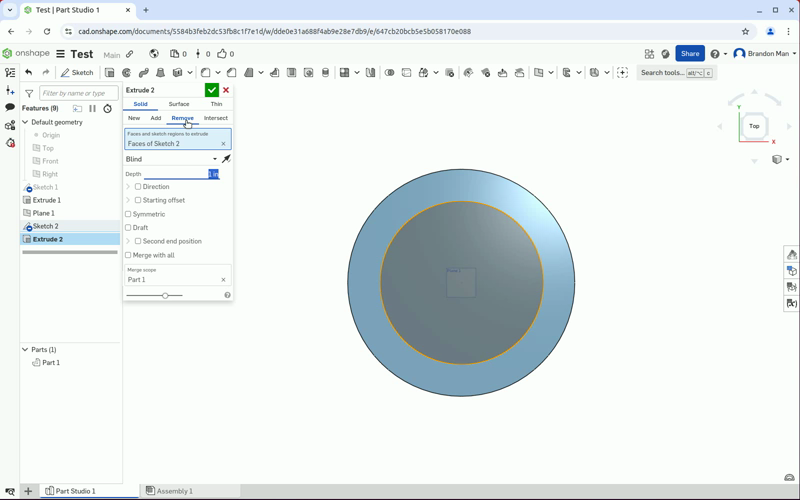
text(11.795)
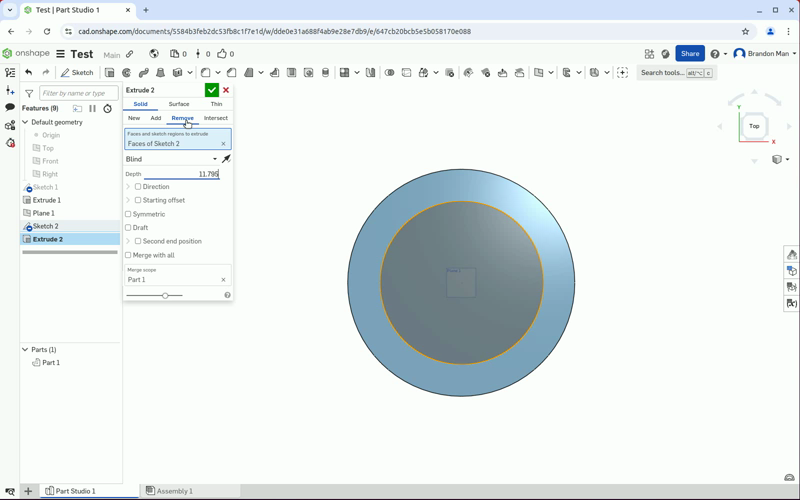
key(tab, 6)
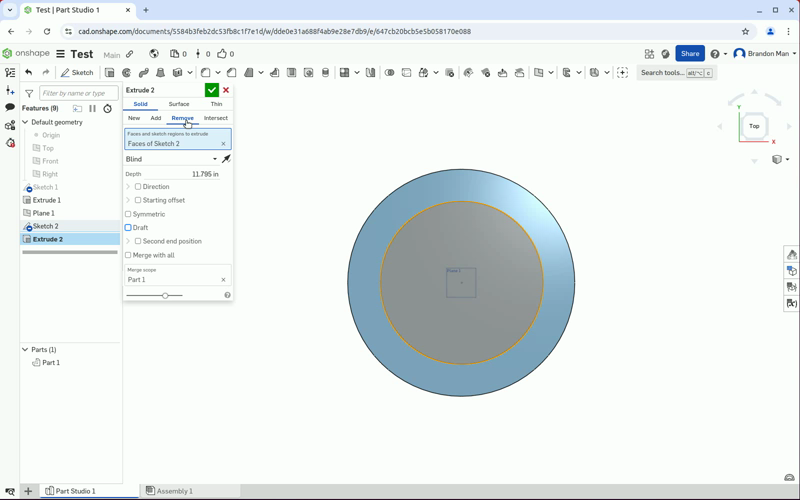
key(space)
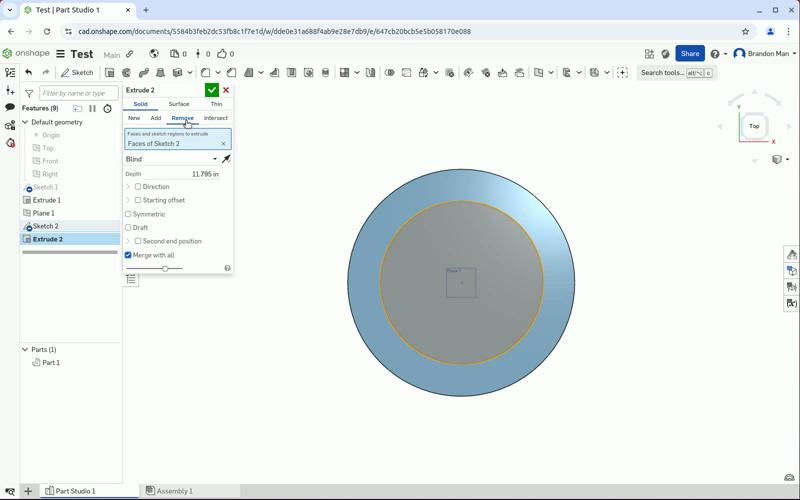
key(enter)
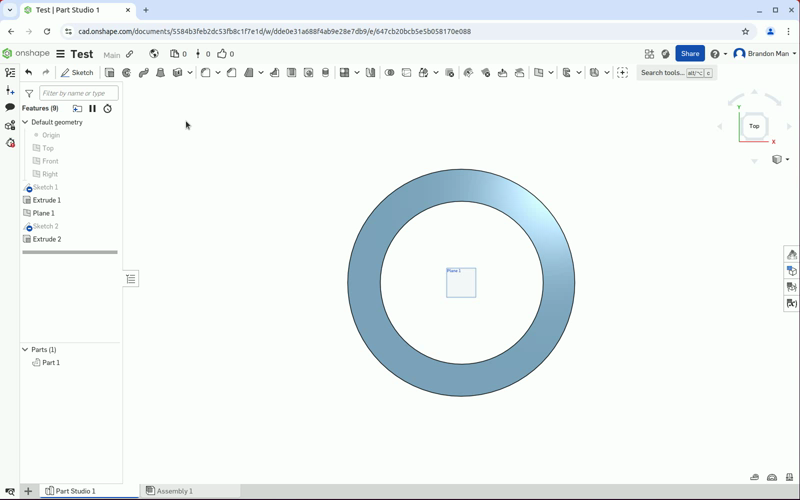
key(shift+h)
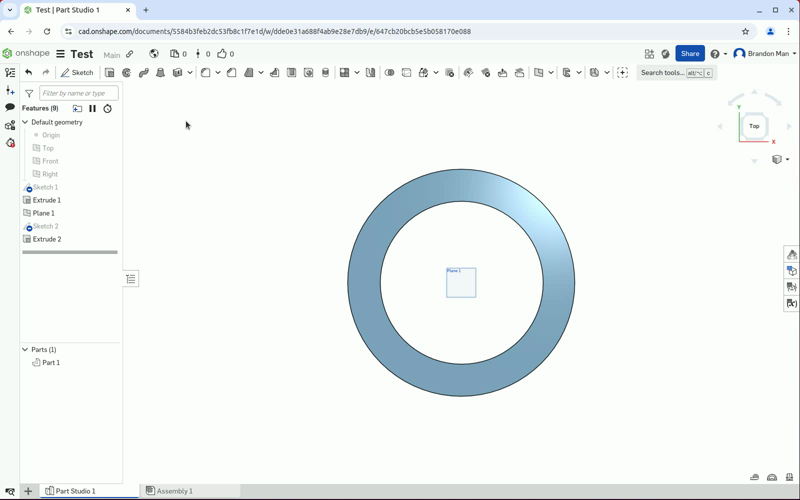
key(shift+h)
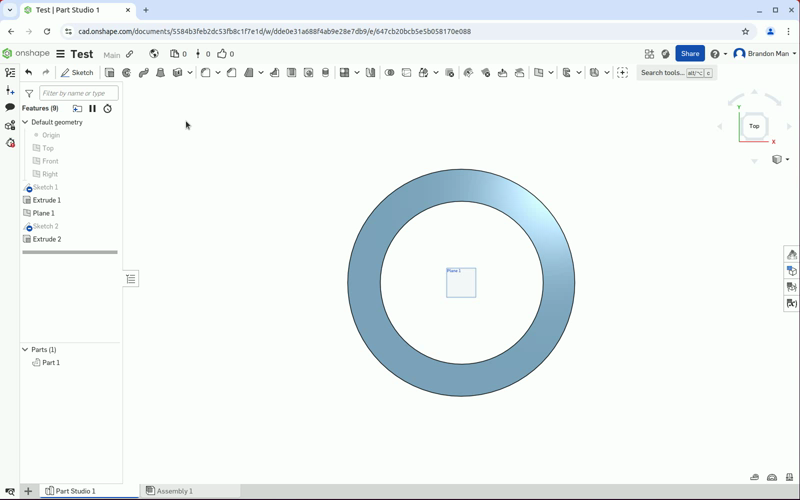
key(shift+7)
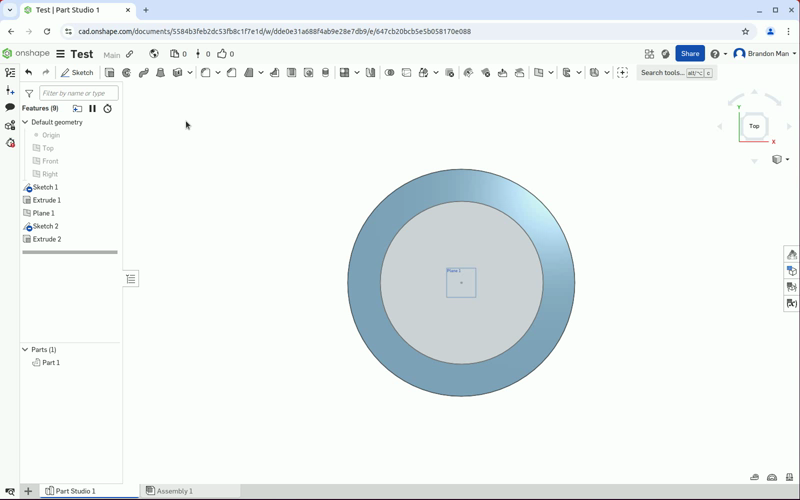
key(up, 3)
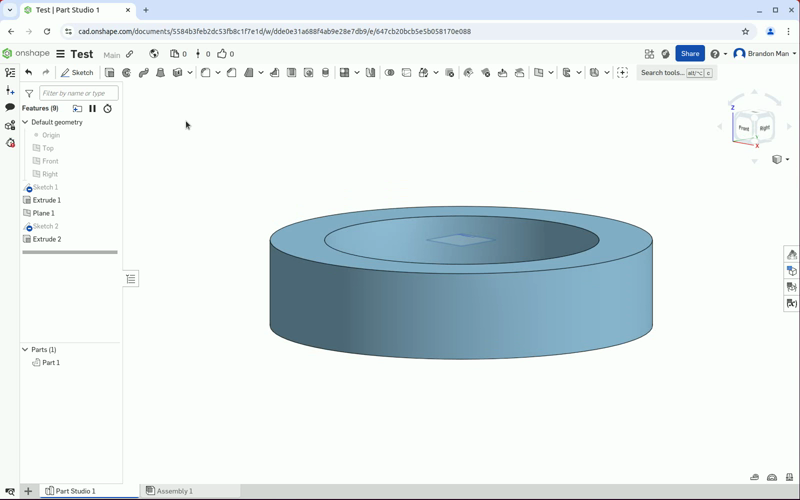
key(left, 3)
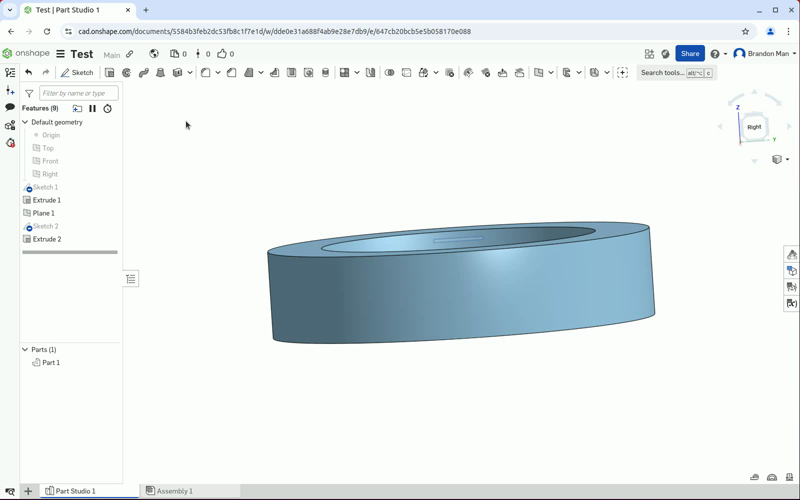
key(right, 3)
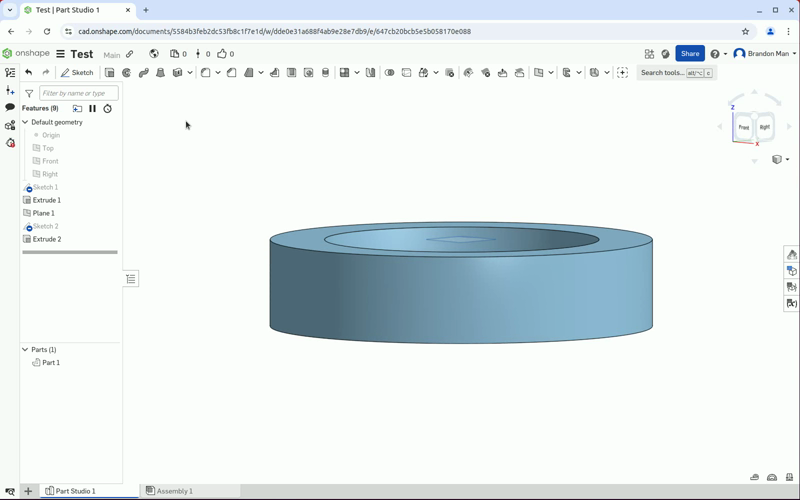
key(down, 3)
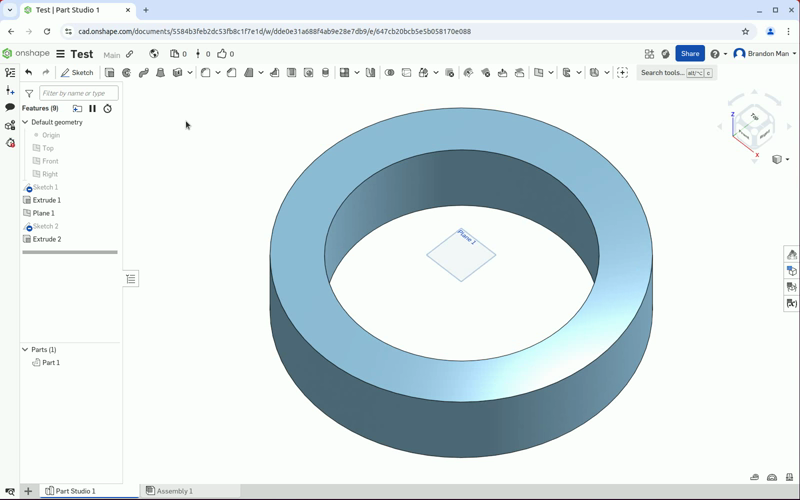
mouse_move(73, 189)
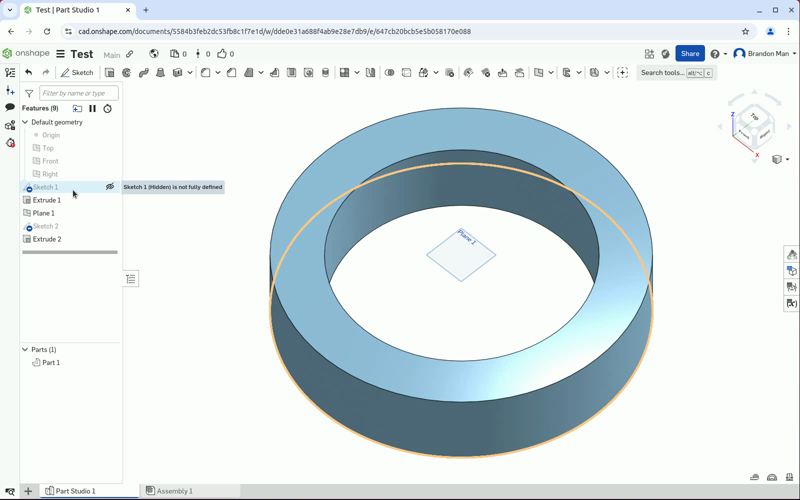
click(73, 189)